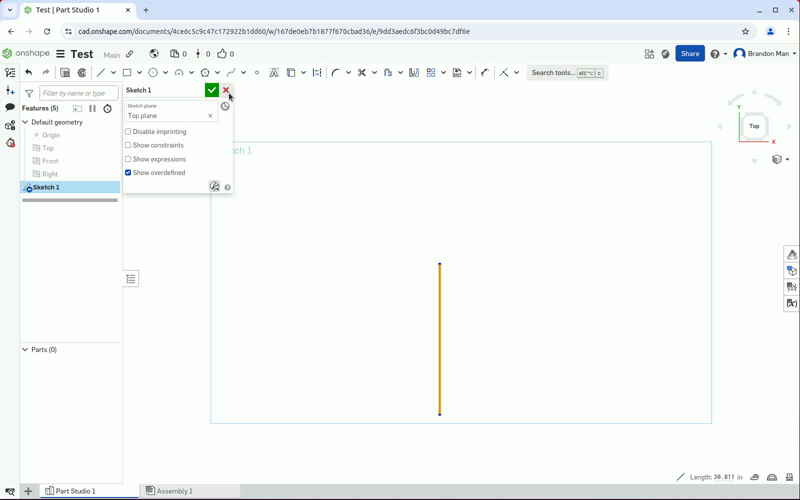
key(shift+h)
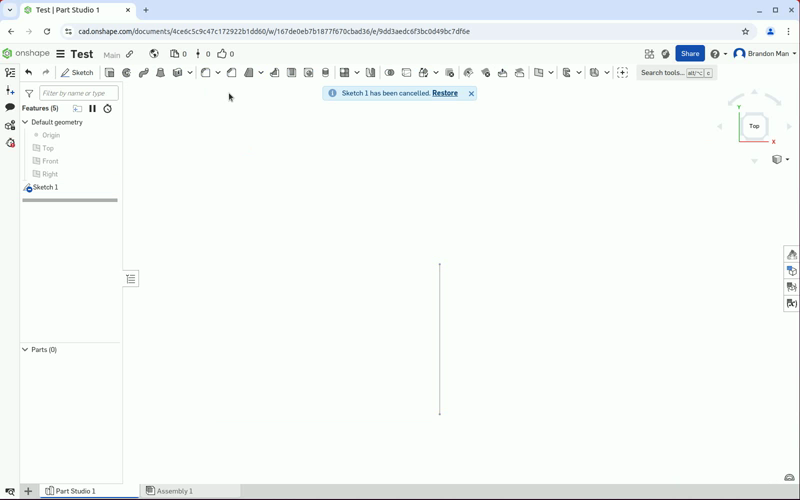
key(shift+s)
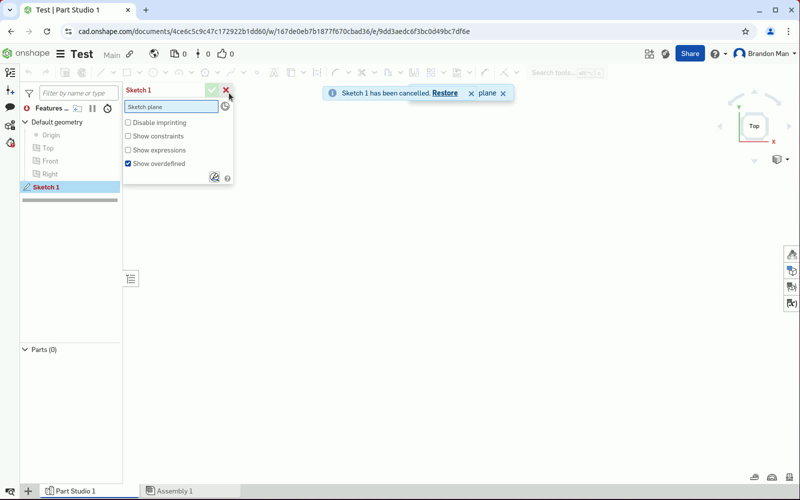
mouse_move(73, 150)
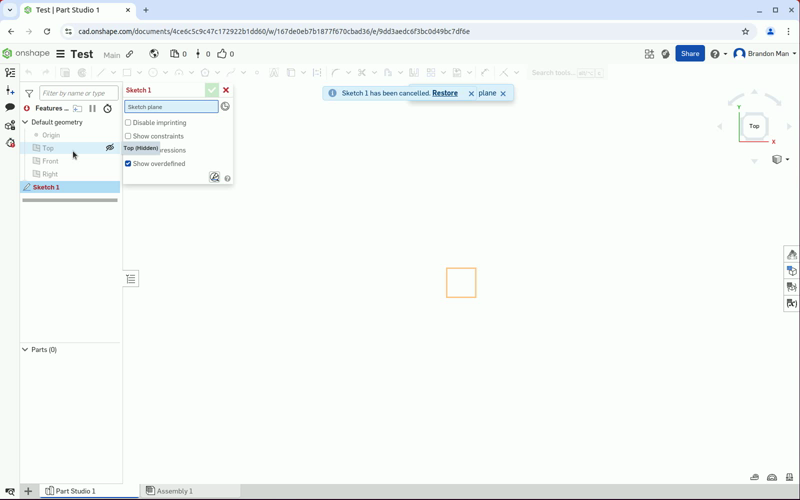
click(73, 150)
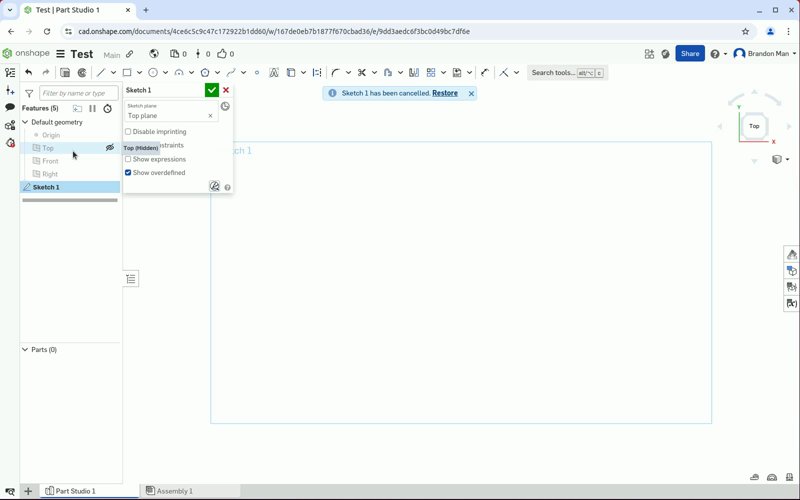
mouse_move(73, 352)
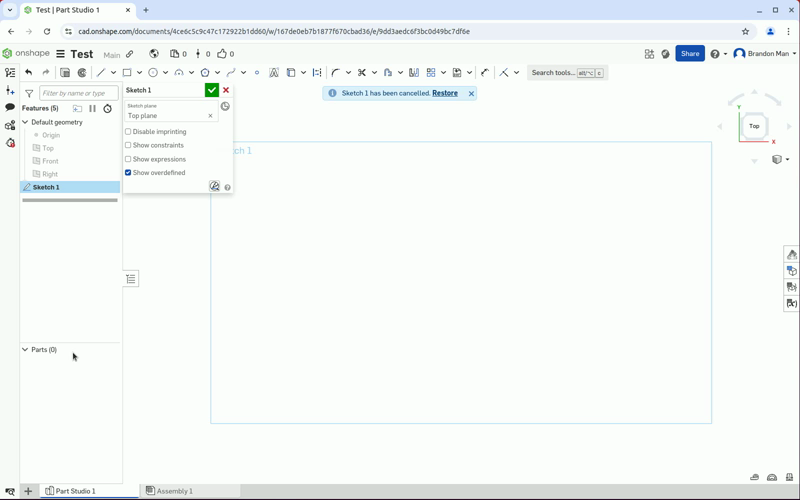
key(y)
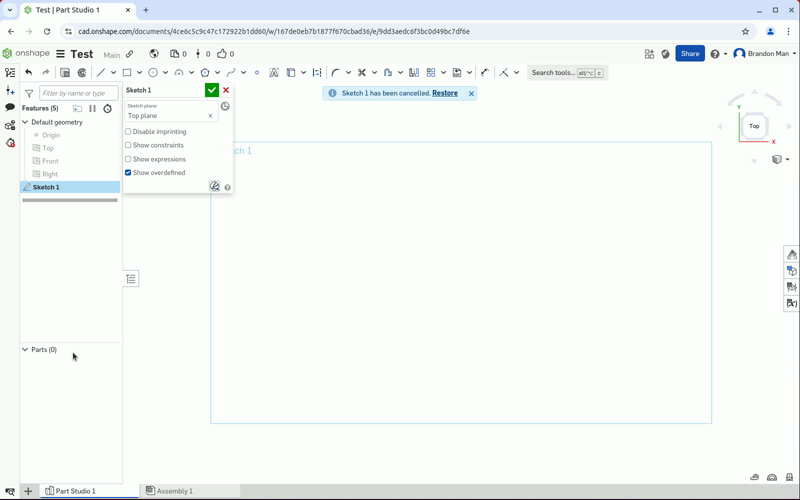
key(c)
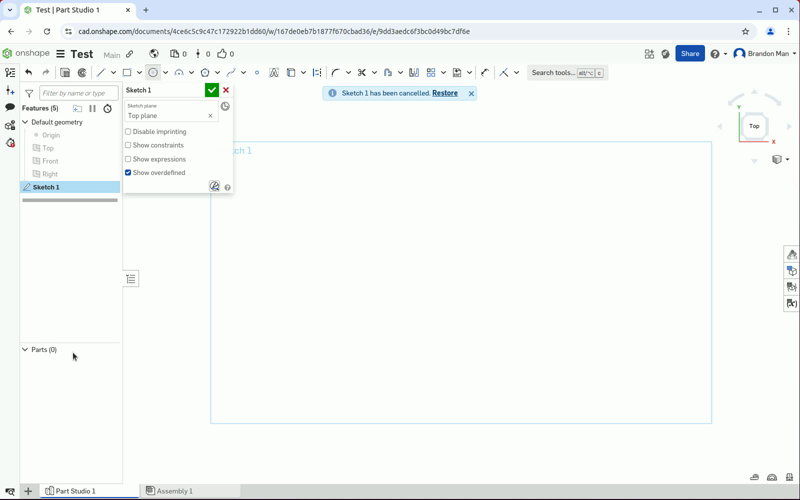
key_down(shift)
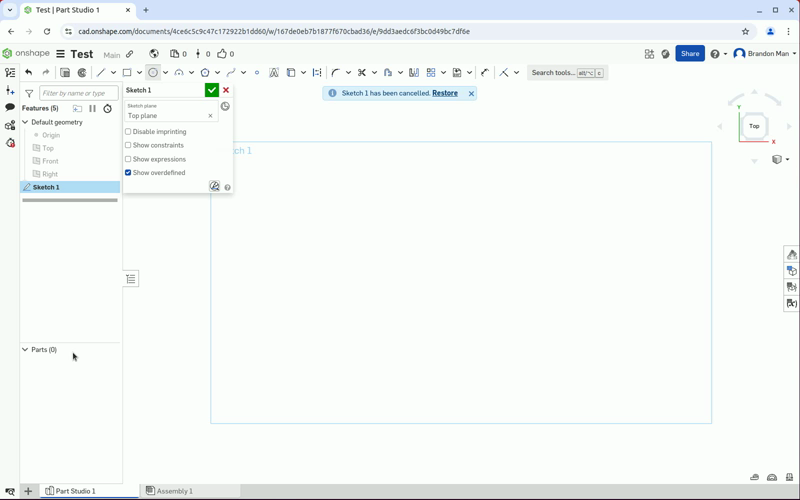
mouse_move(461, 282)
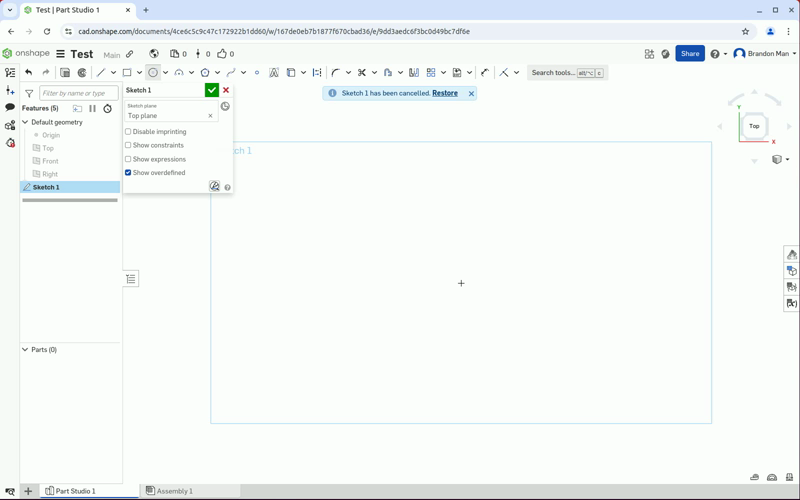
click(461, 282)
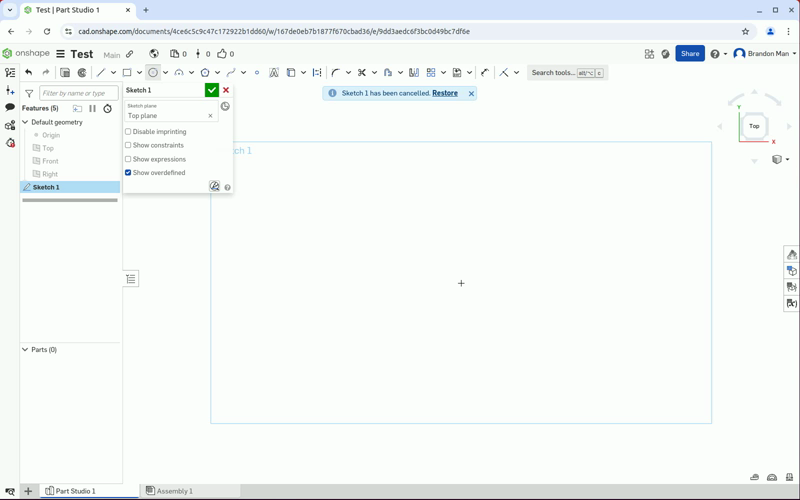
key_up(shift)
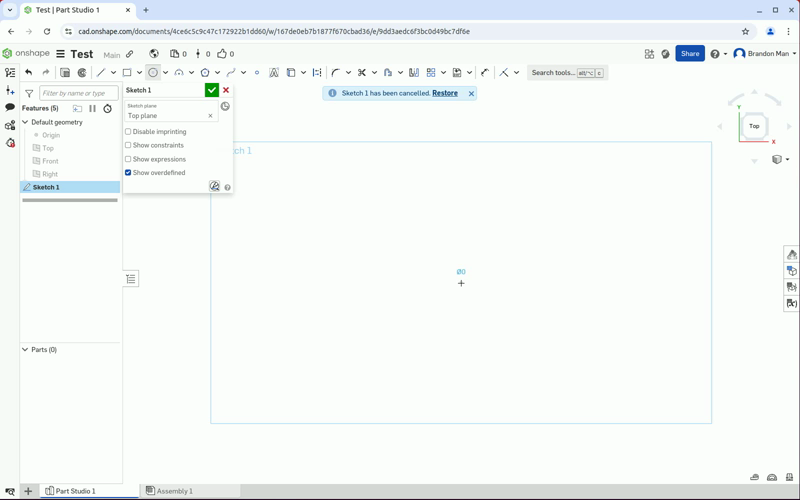
mouse_move(497, 282)
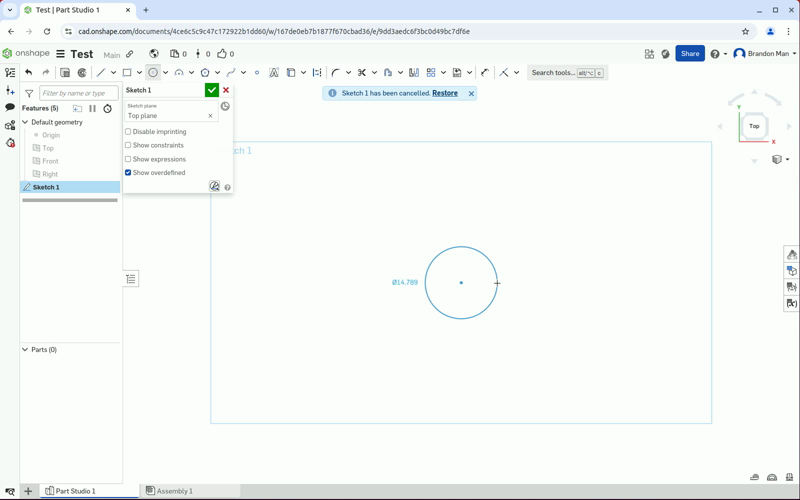
click(497, 282)
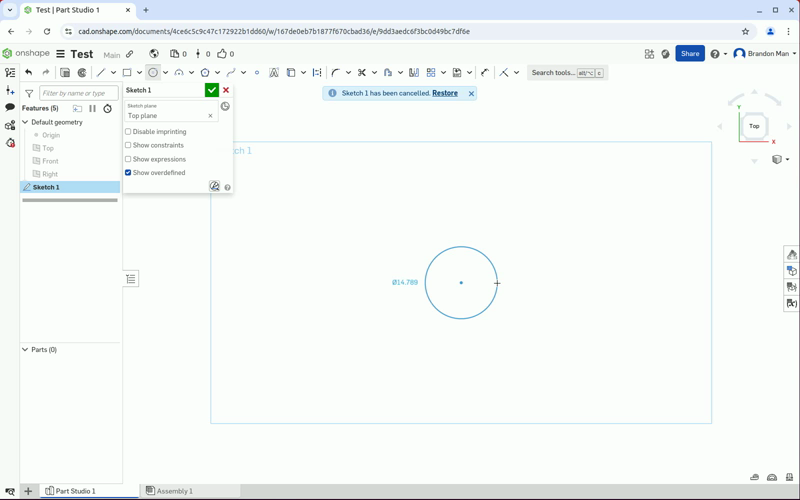
key(esc)
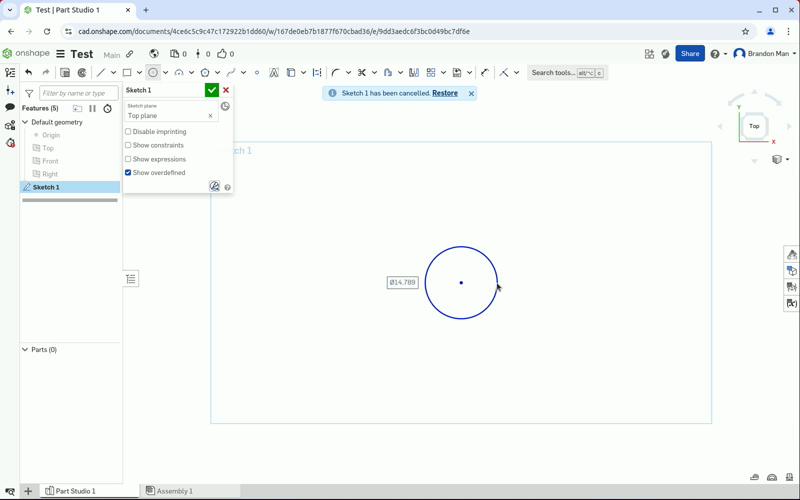
mouse_move(480, 289)
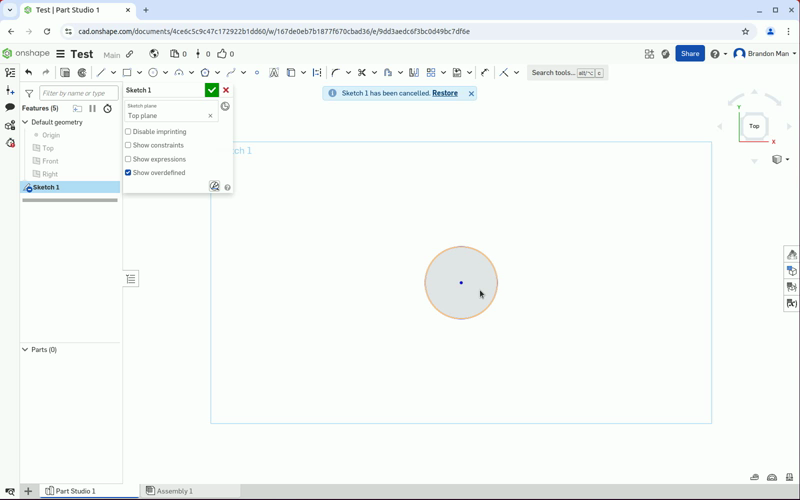
click(480, 289)
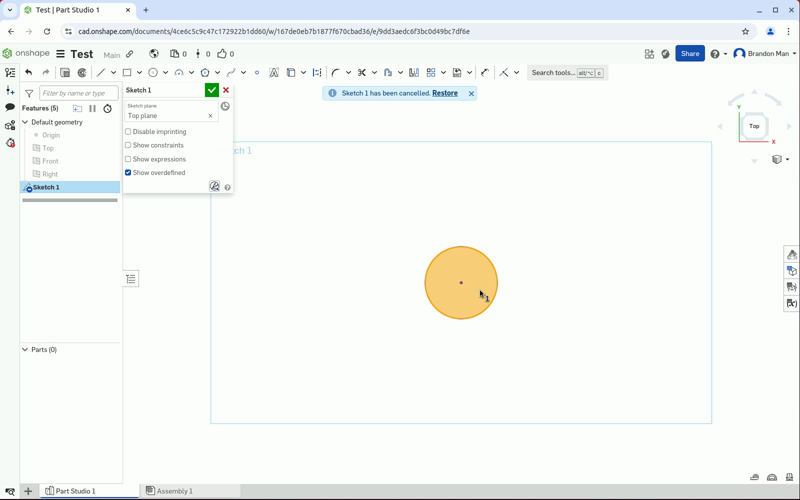
mouse_move(73, 352)
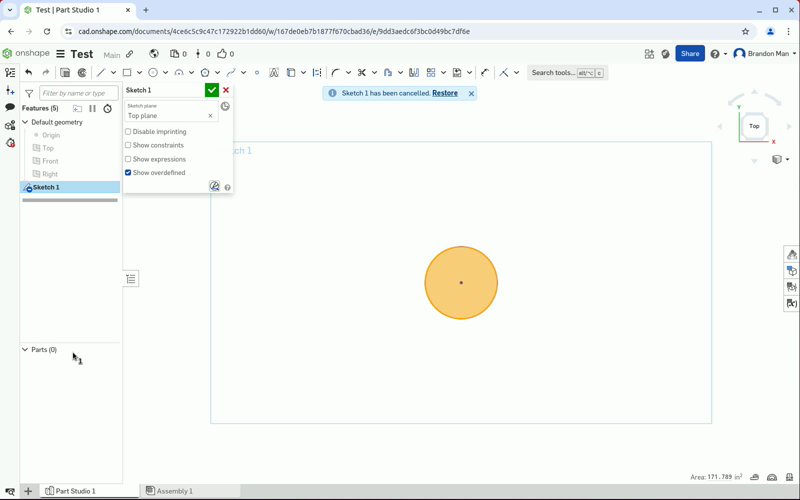
key(shift+y)
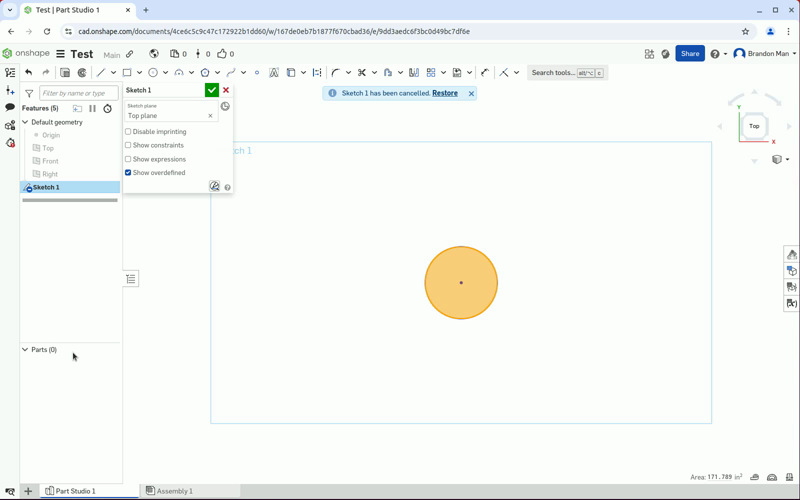
key(shift+e)
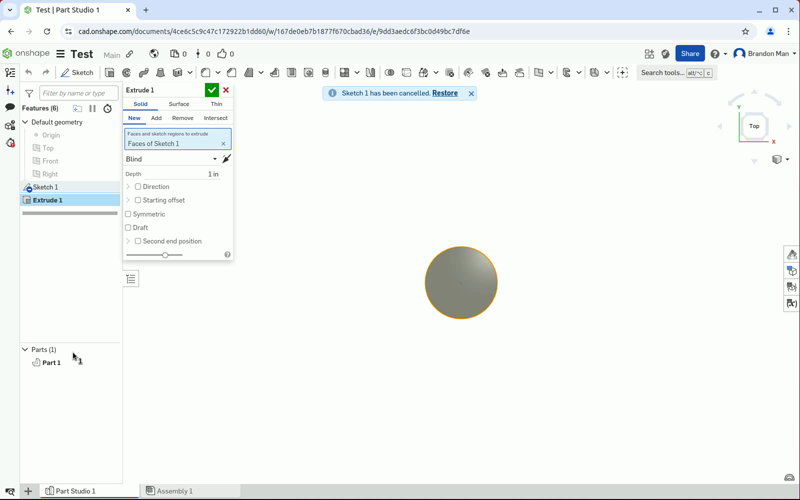
mouse_move(143, 106)
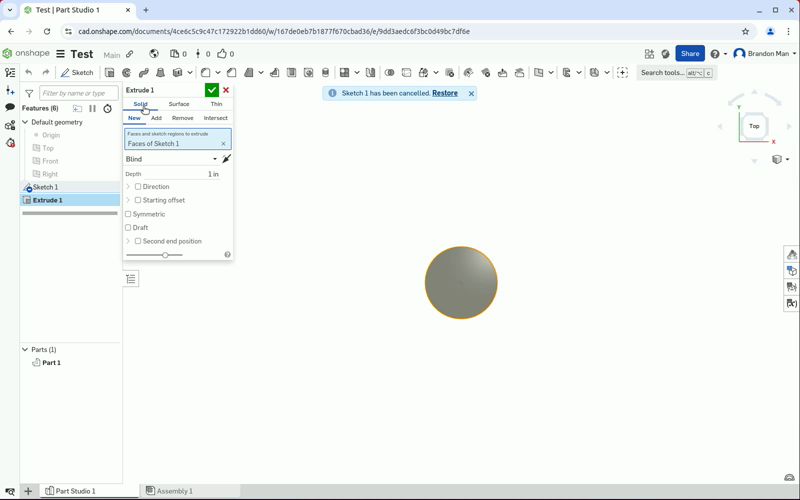
click(143, 106)
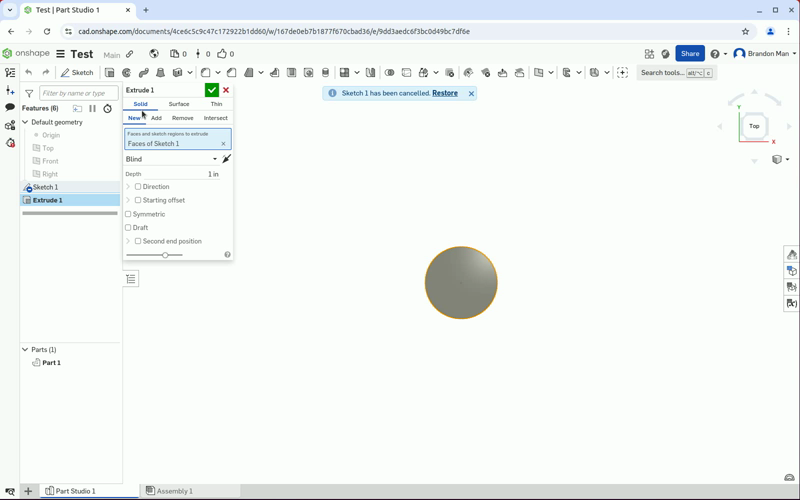
mouse_move(137, 120)
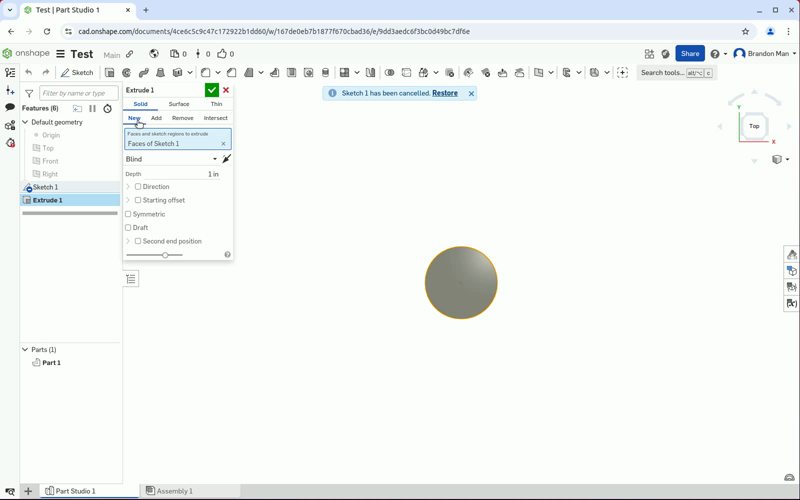
click(137, 120)
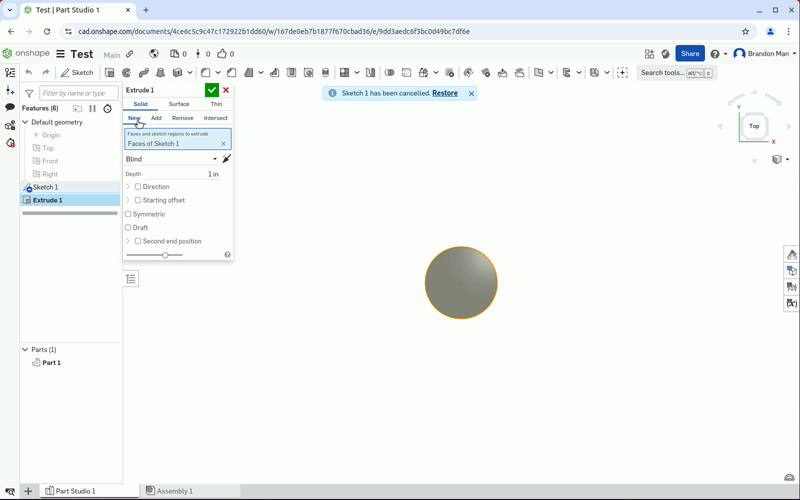
key(tab, 4)
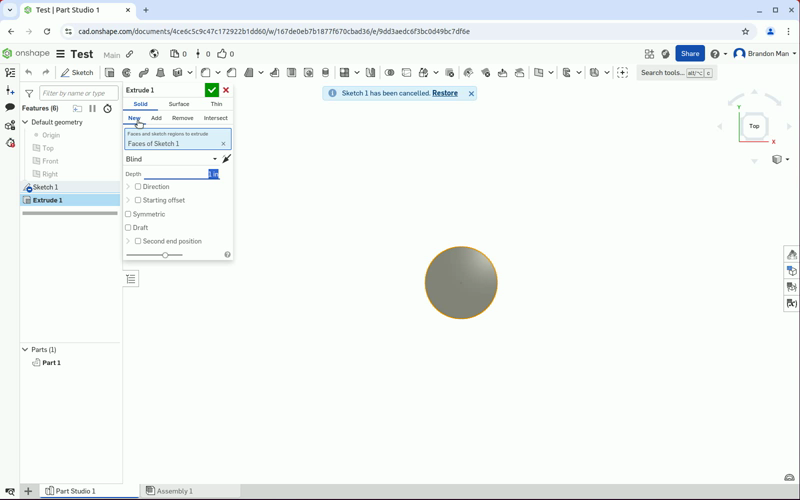
text(23.108)
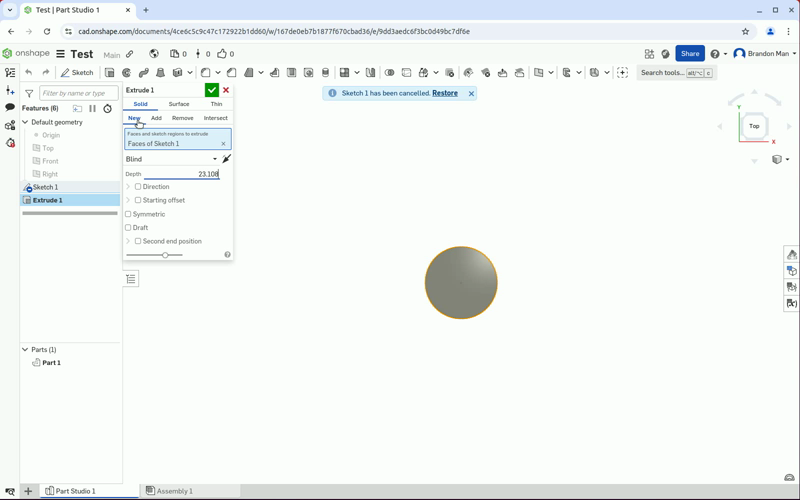
key(enter)
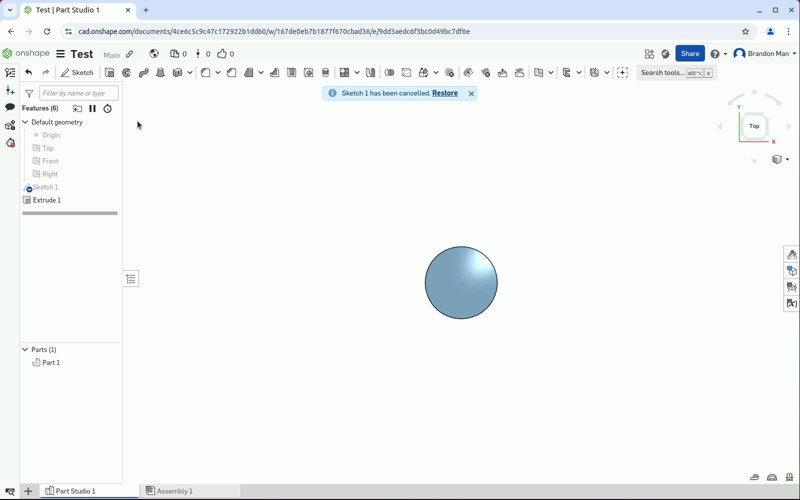
key(shift+h)
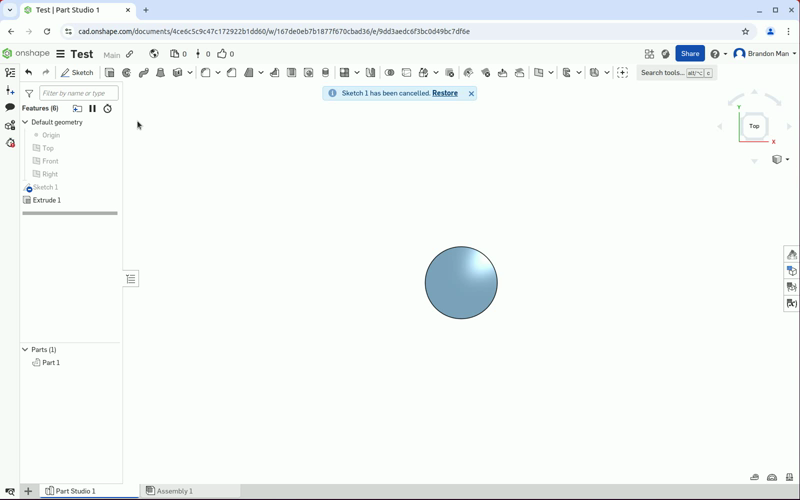
key(shift+h)
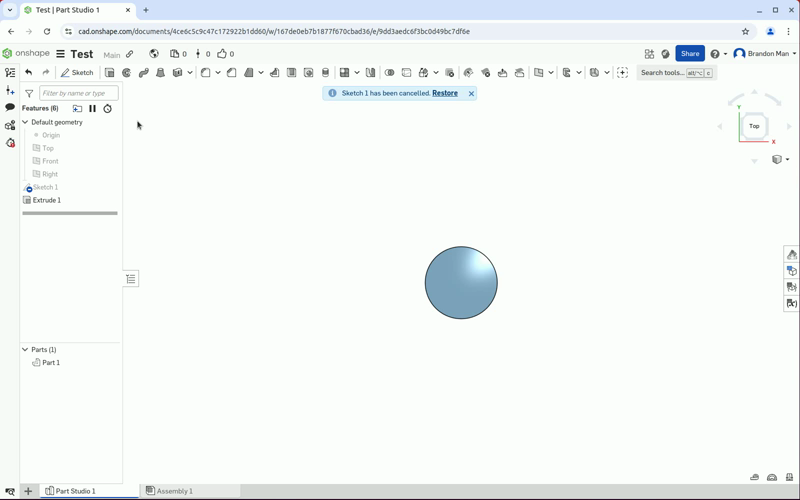
mouse_move(73, 189)
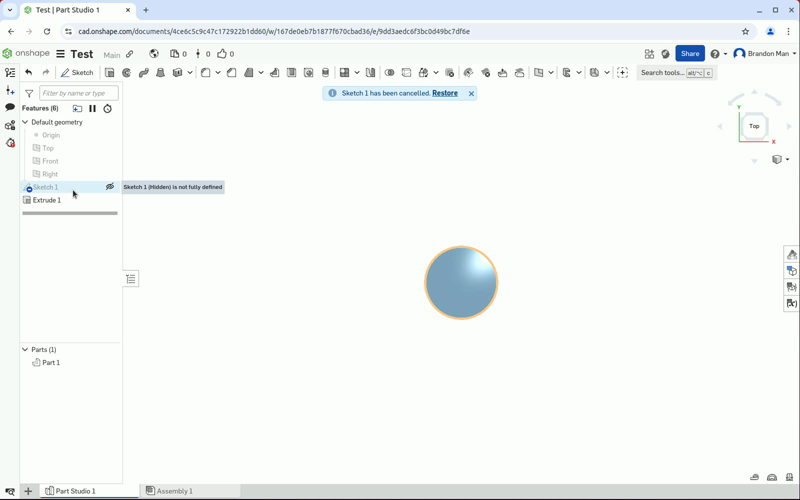
click(73, 189)
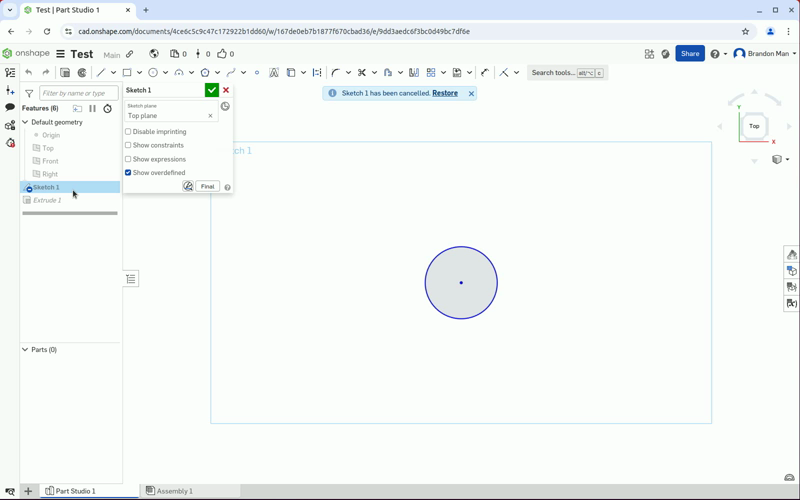
mouse_move(229, 92)
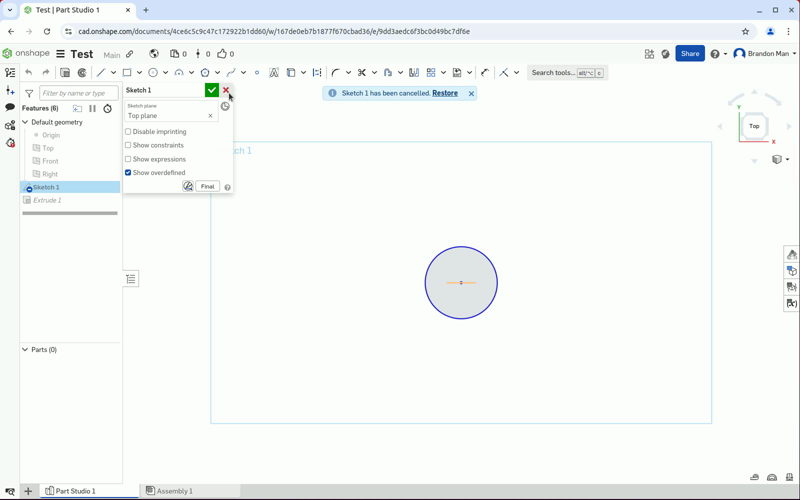
click(229, 92)
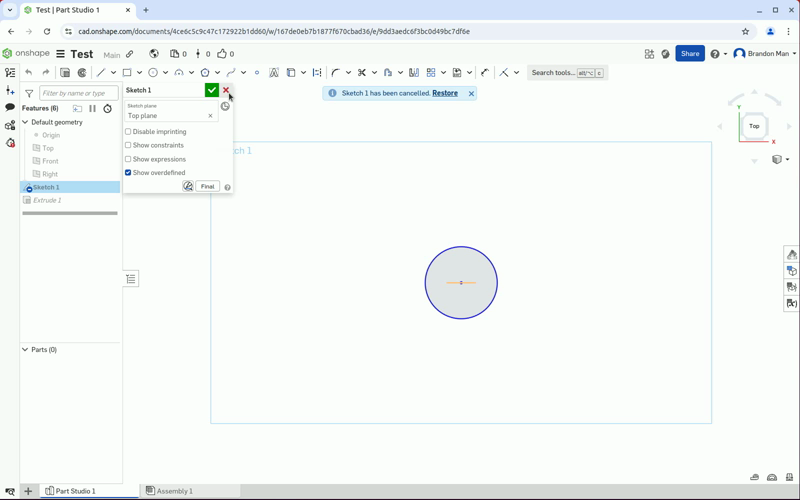
key(shift+s)
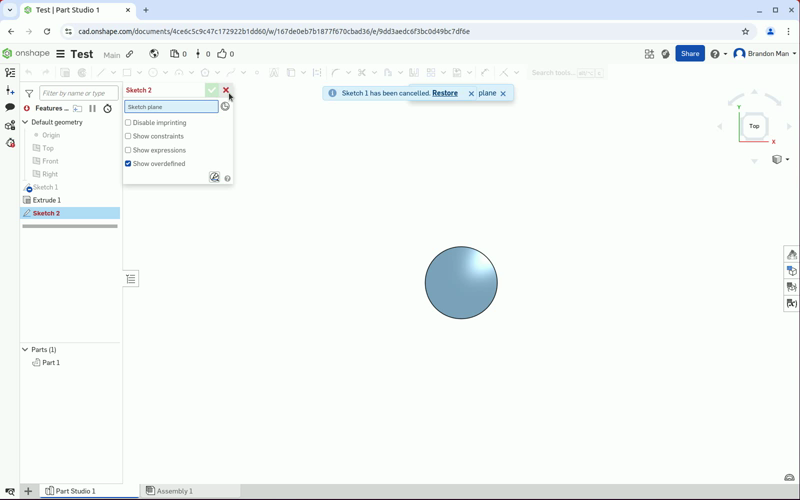
mouse_move(73, 150)
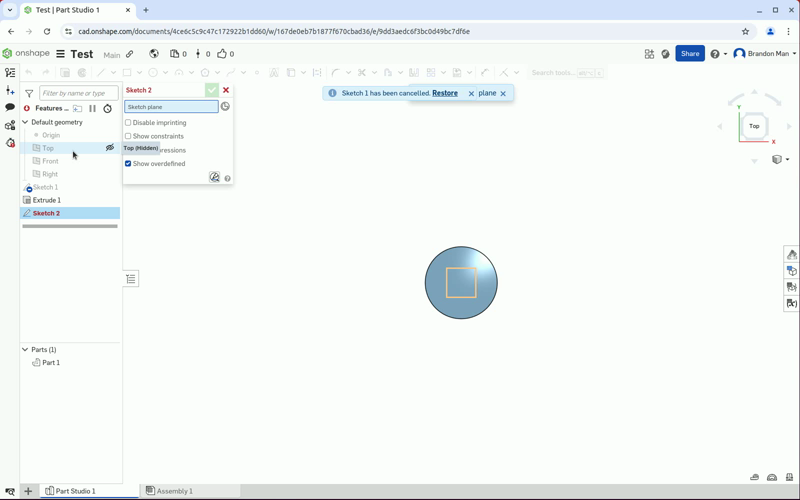
click(73, 150)
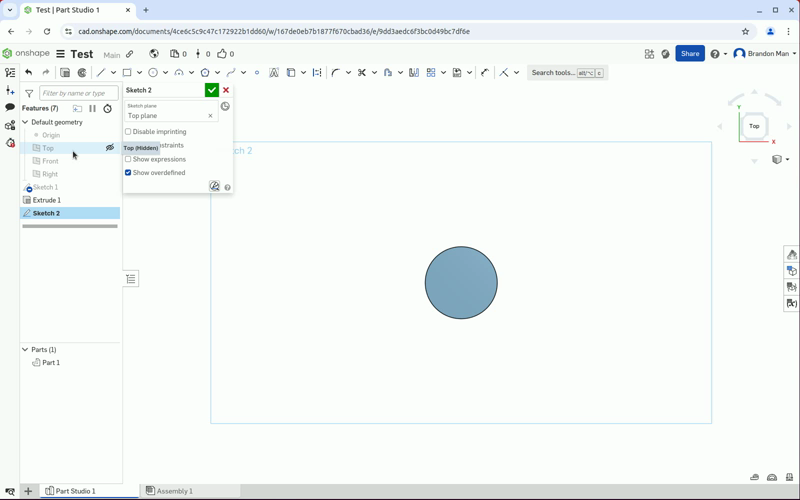
mouse_move(73, 352)
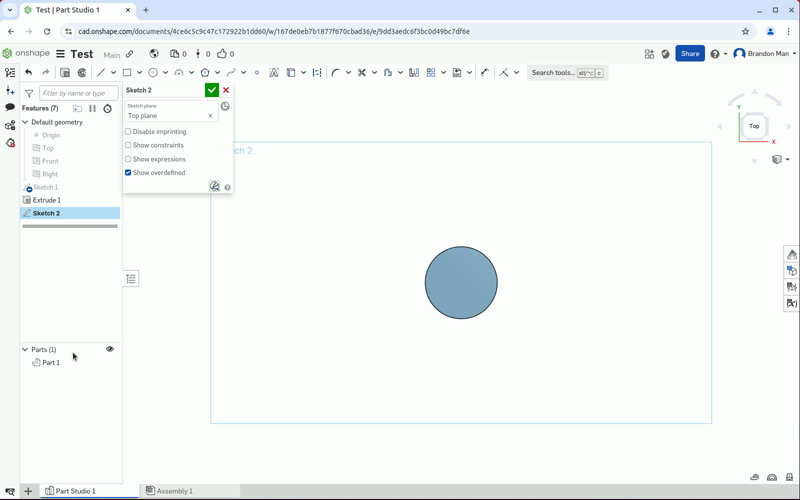
key(y)
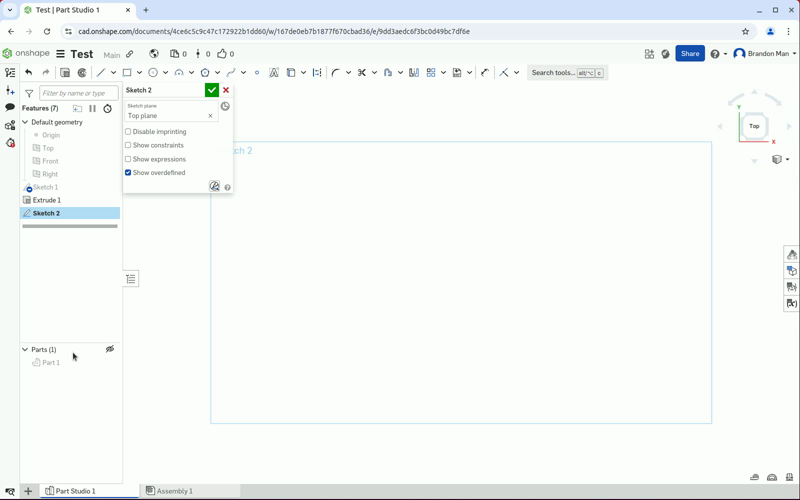
key(l)
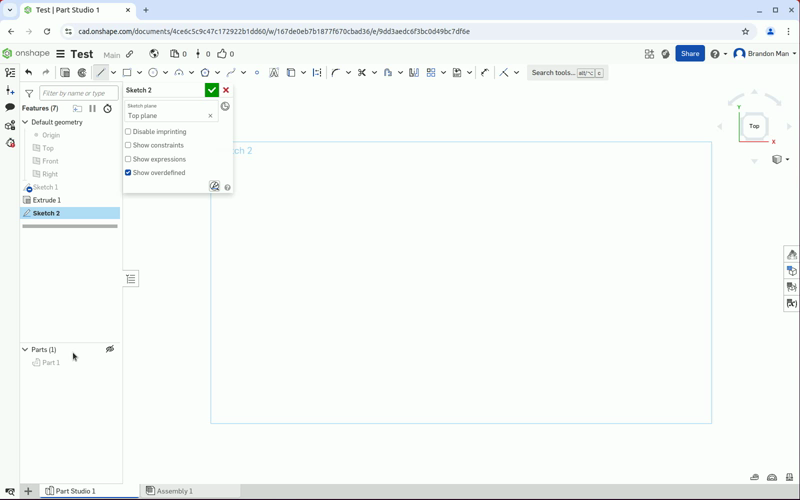
key_down(shift)
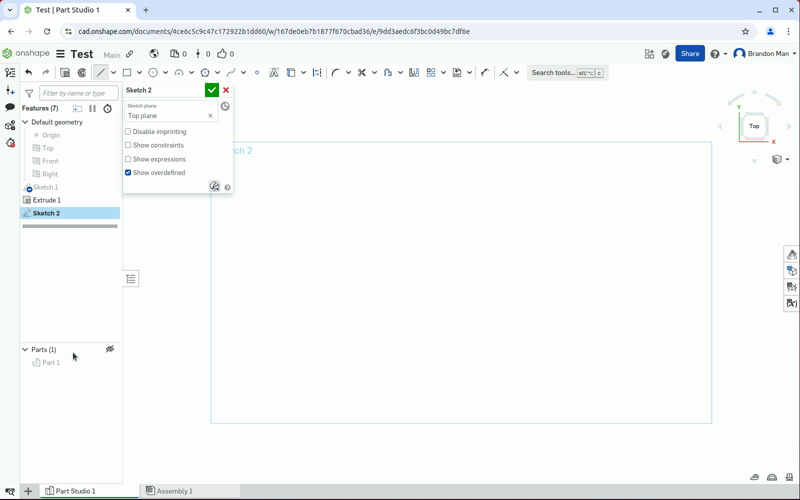
mouse_move(386, 240)
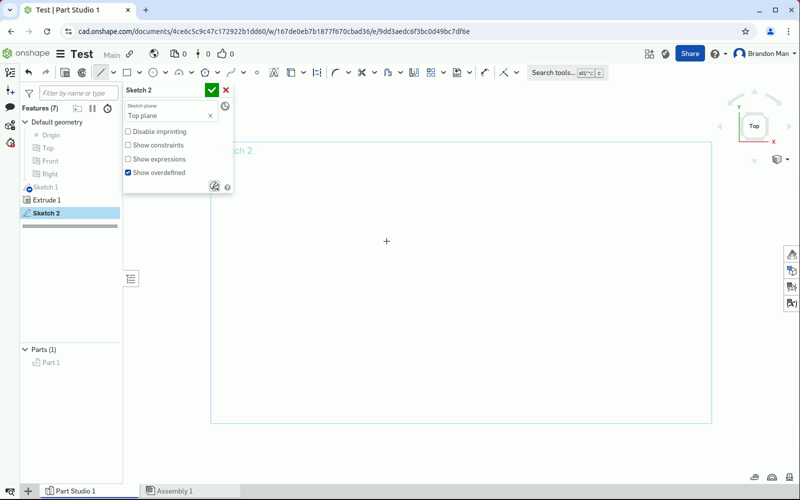
click(386, 240)
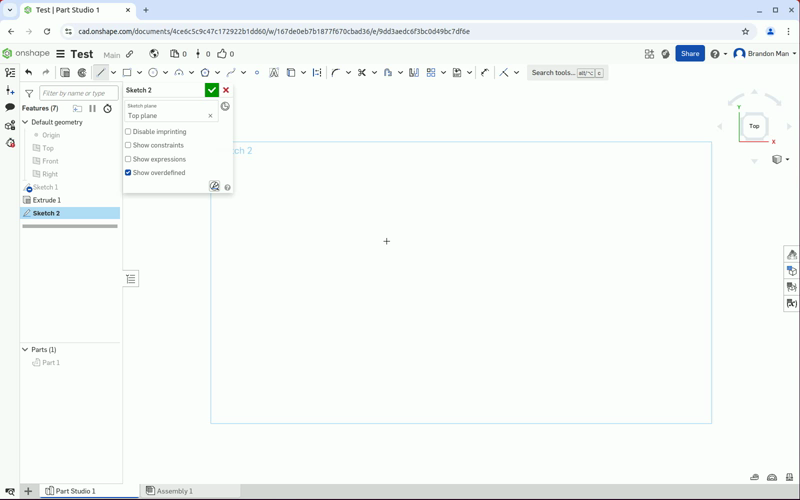
key_up(shift)
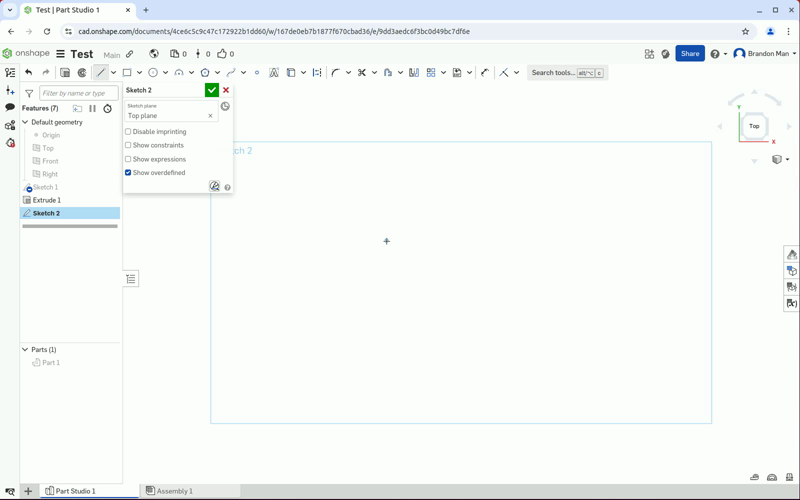
key_down(shift)
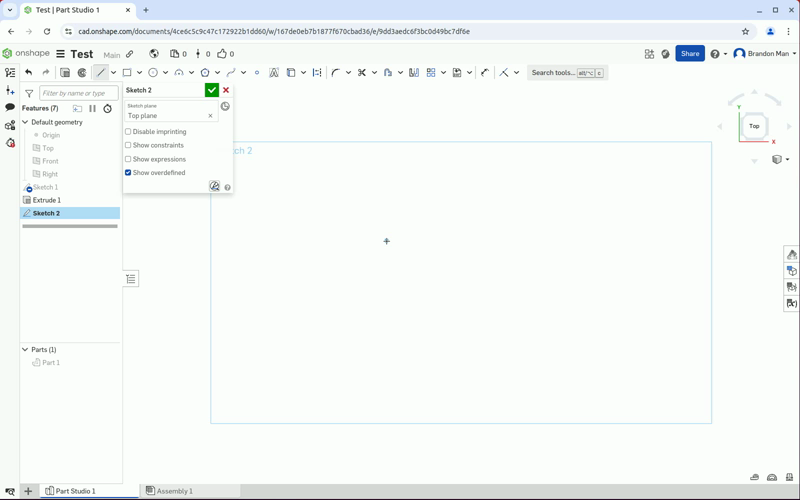
mouse_move(454, 240)
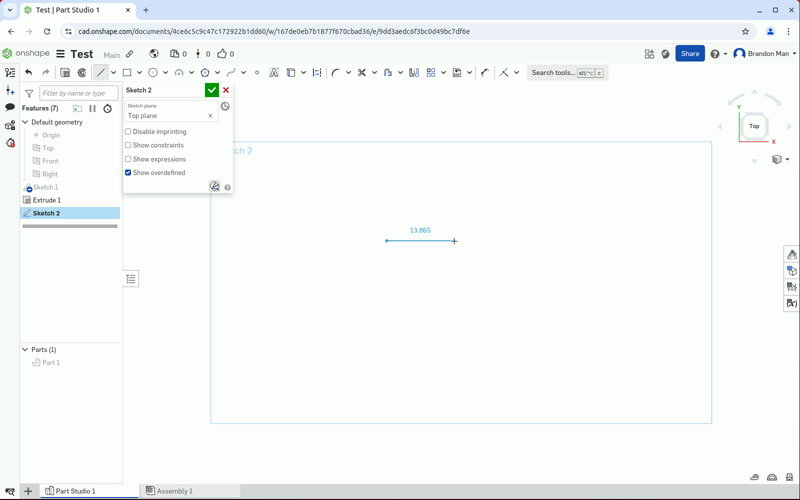
click(454, 240)
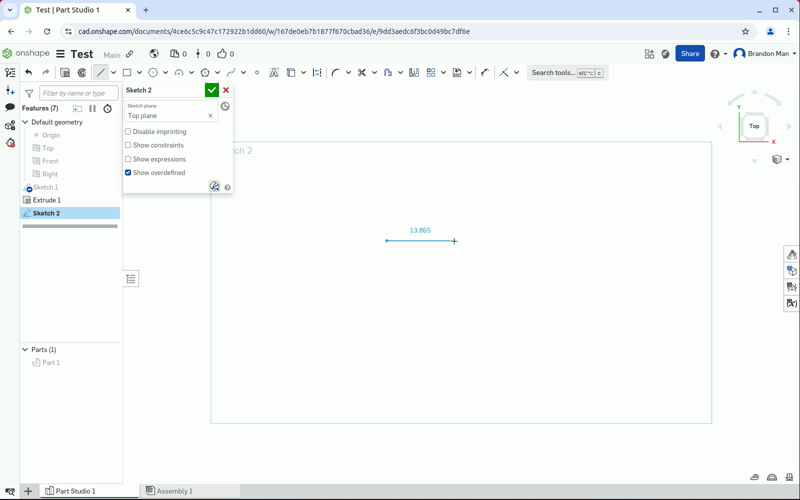
key_up(shift)
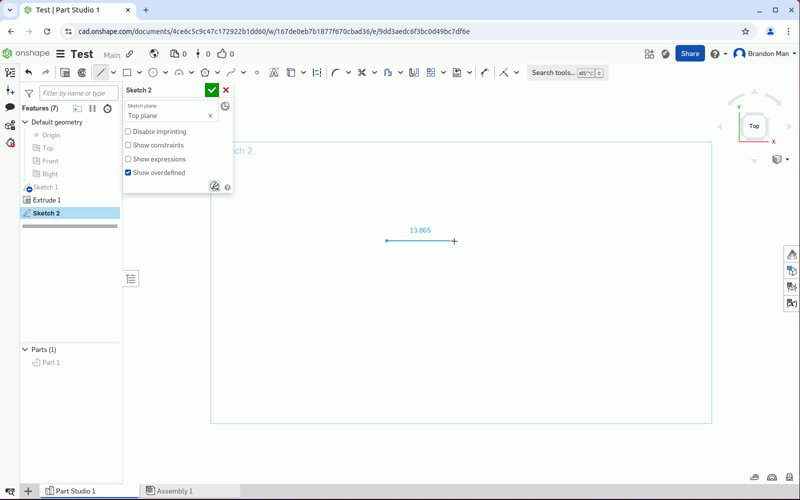
key_down(shift)
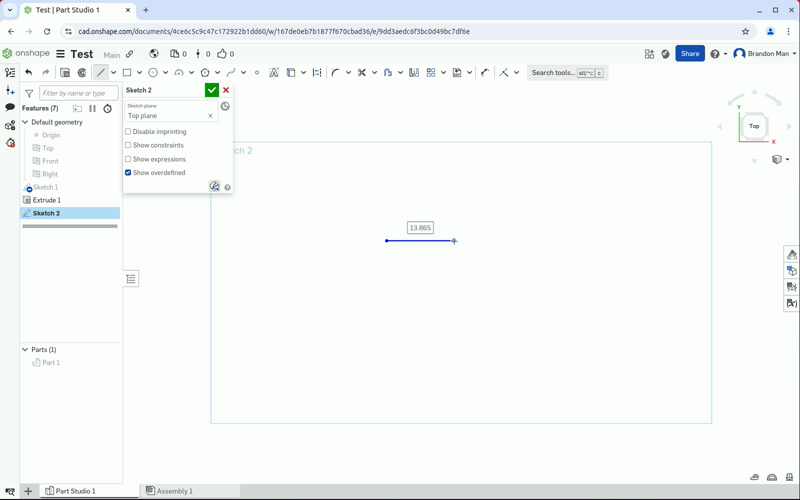
mouse_move(484, 240)
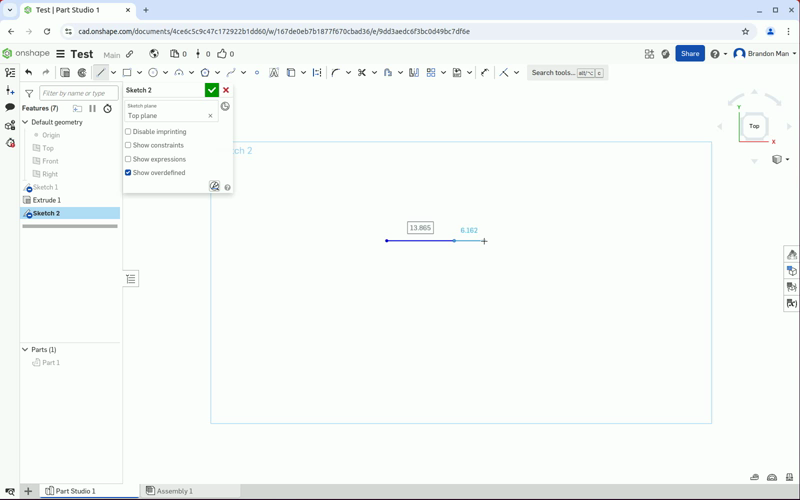
mouse_move(454, 189)
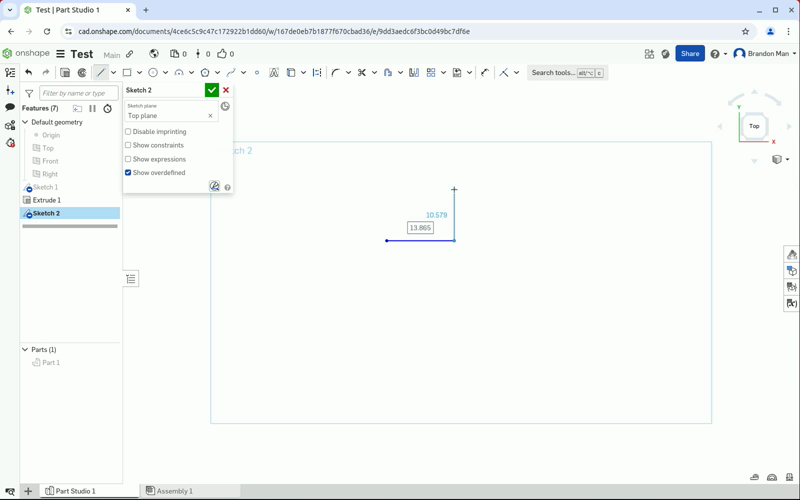
click(454, 189)
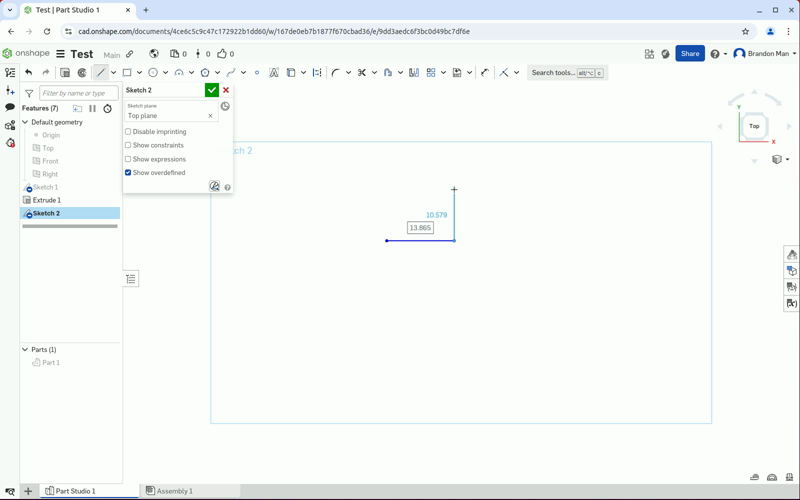
key_up(shift)
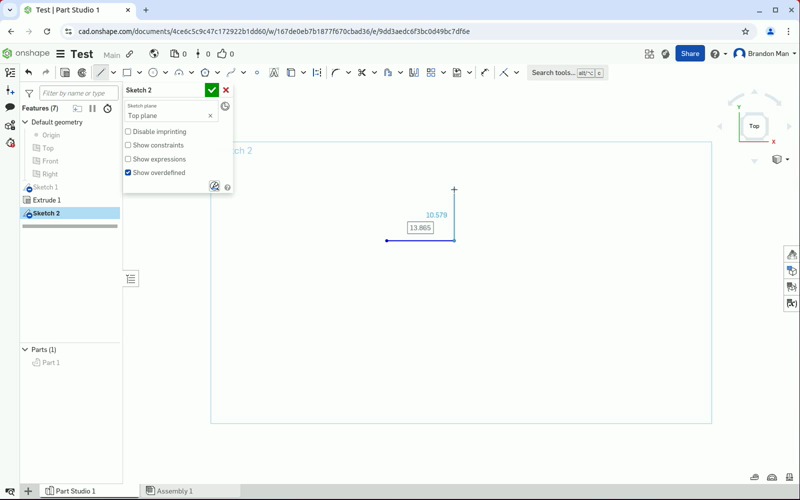
key_down(shift)
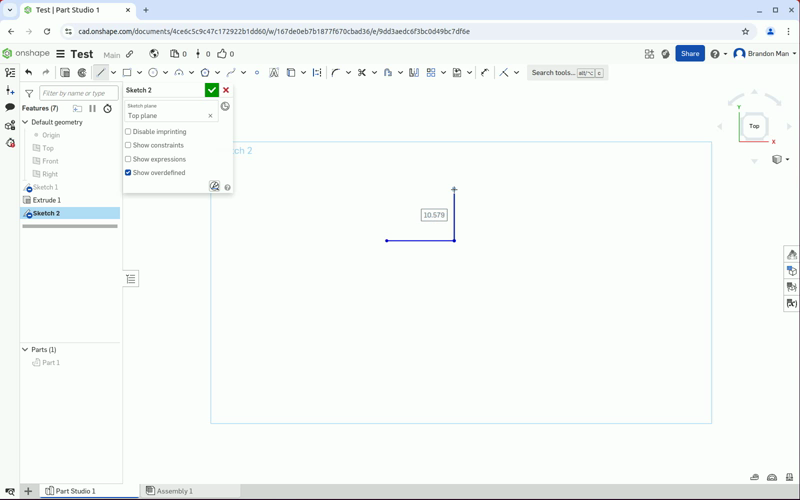
mouse_move(386, 189)
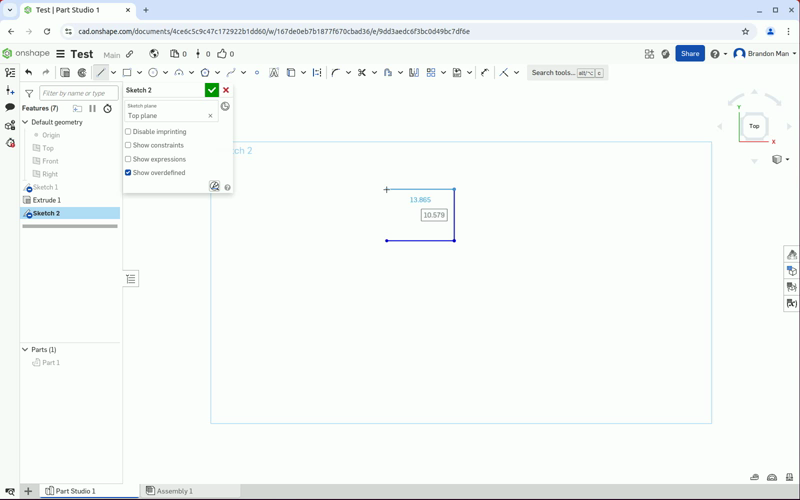
click(386, 189)
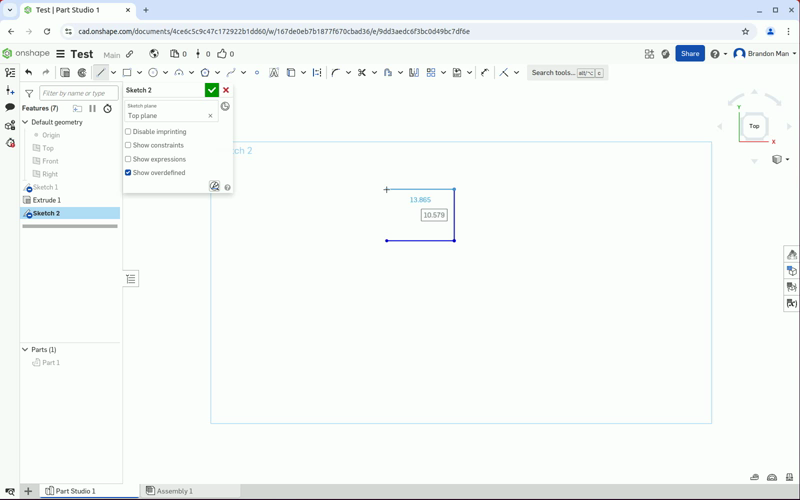
key_up(shift)
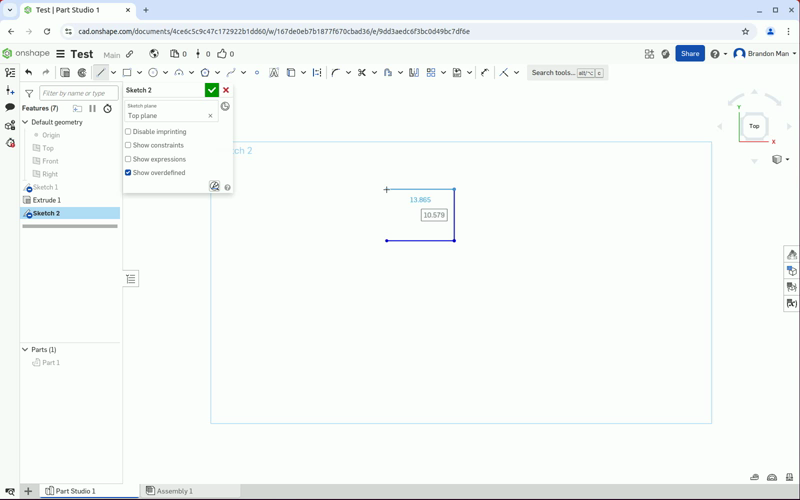
mouse_move(417, 189)
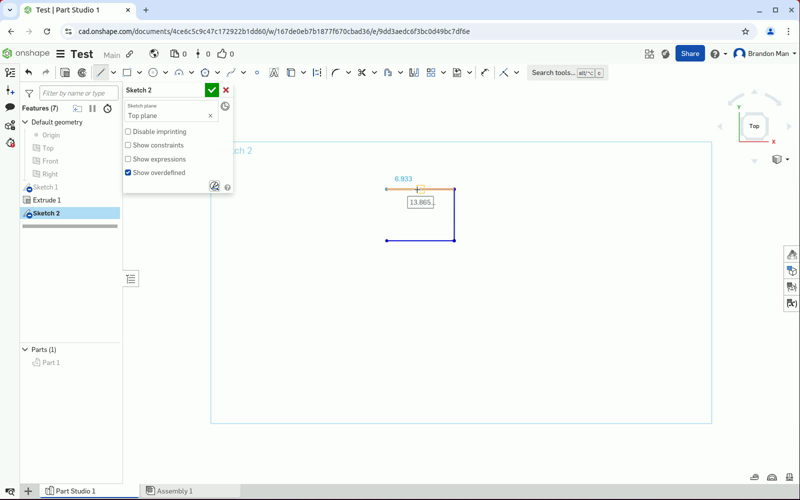
key_down(shift)
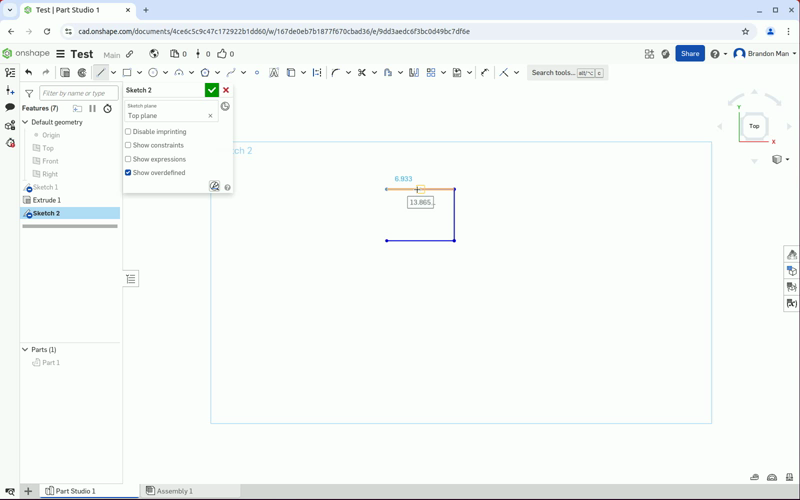
mouse_move(386, 240)
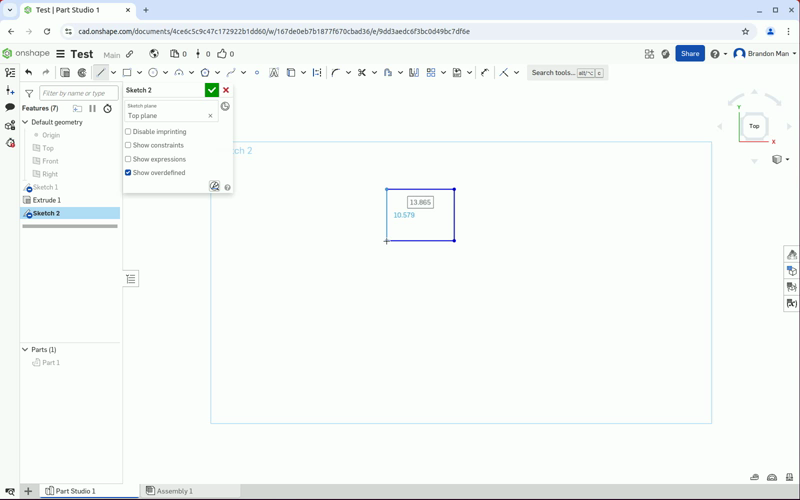
key_up(shift)
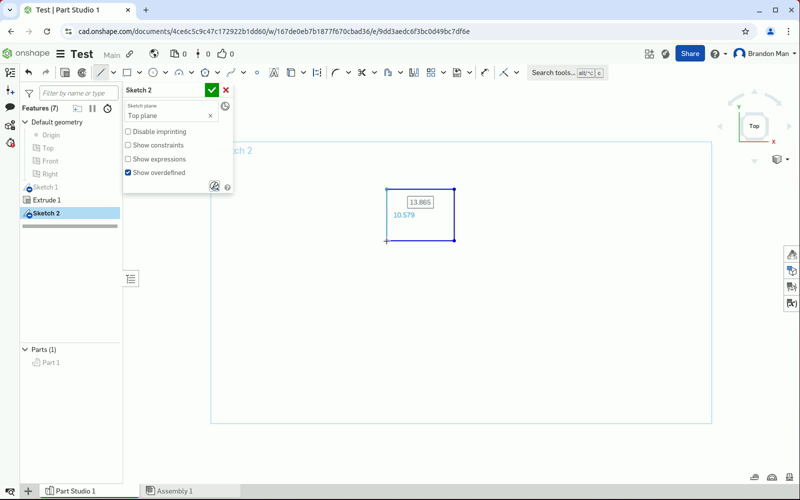
click(386, 240)
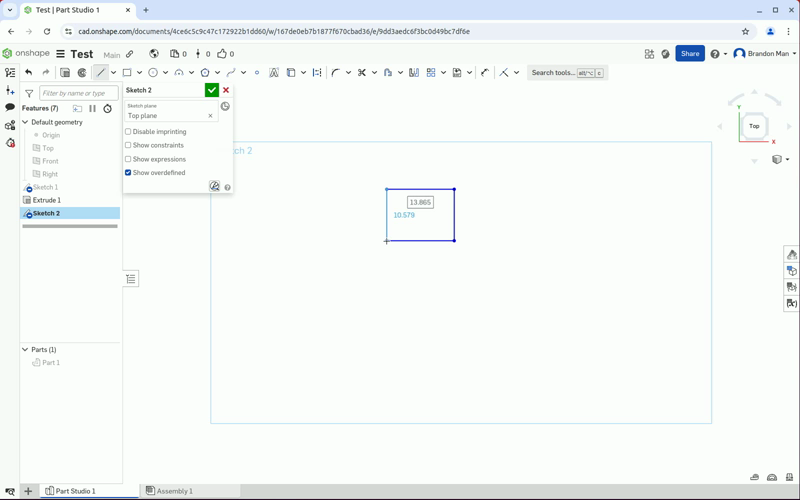
key(esc)
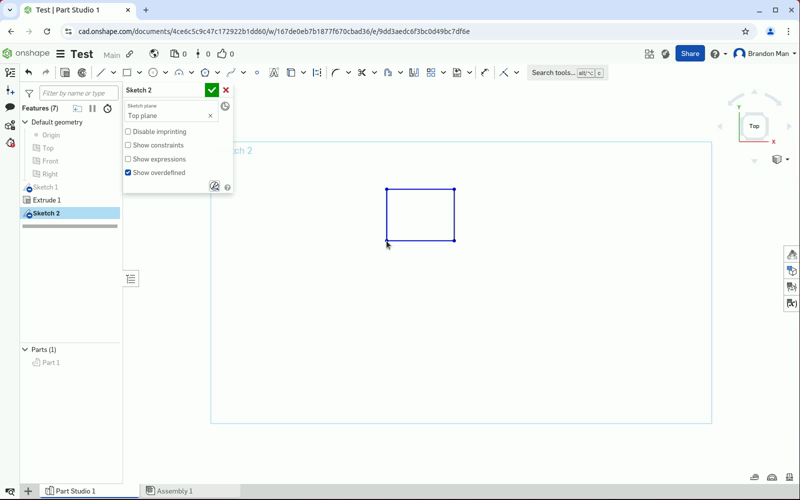
mouse_move(397, 203)
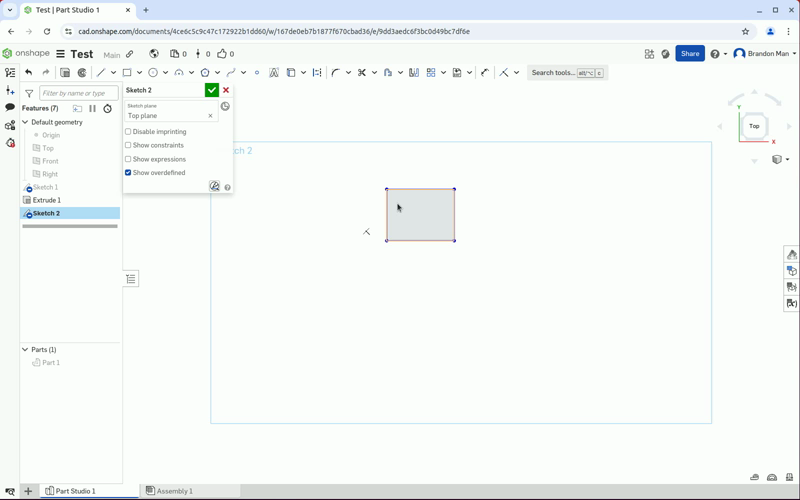
click(397, 203)
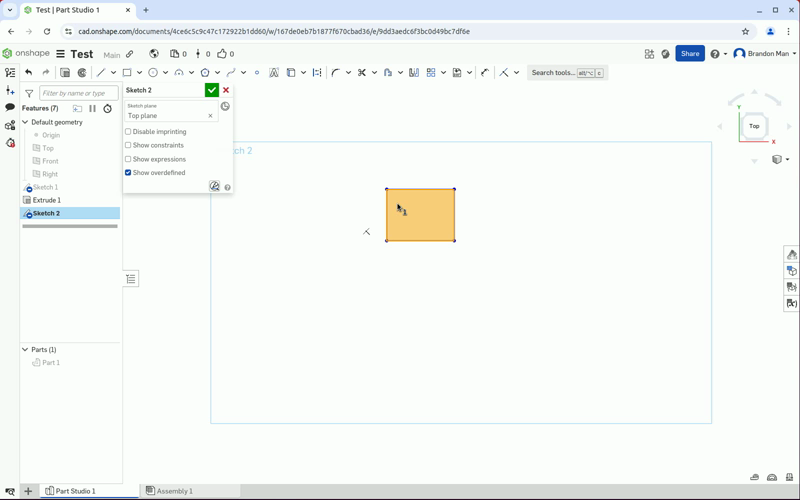
mouse_move(73, 352)
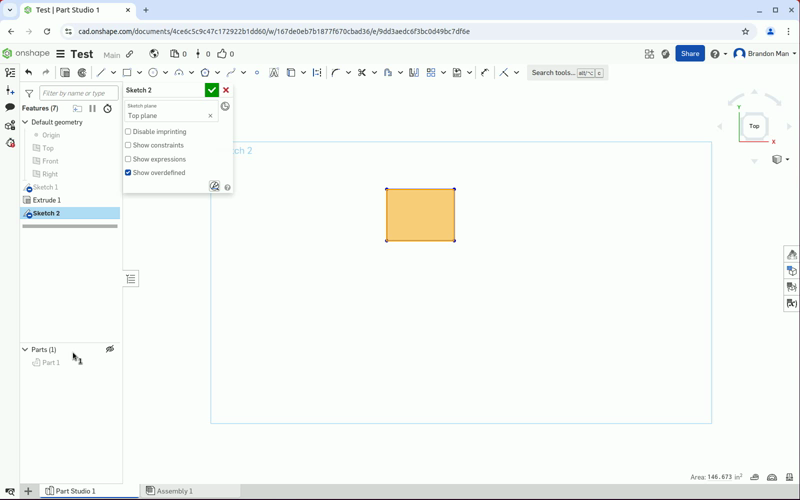
key(shift+y)
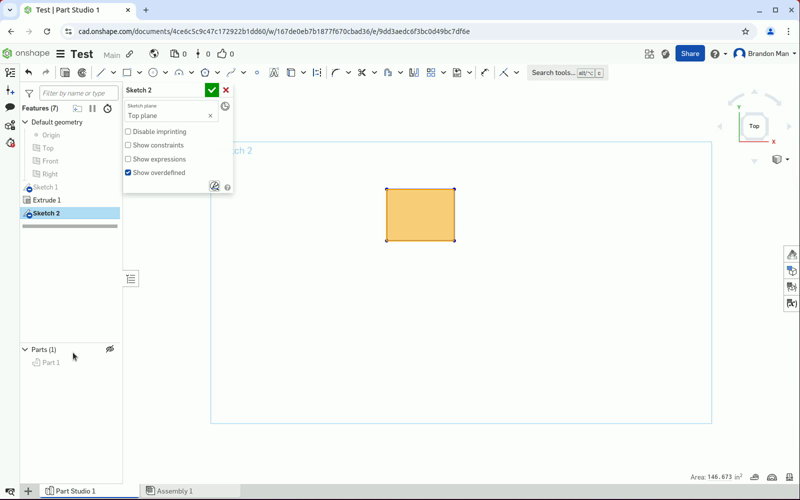
key(shift+e)
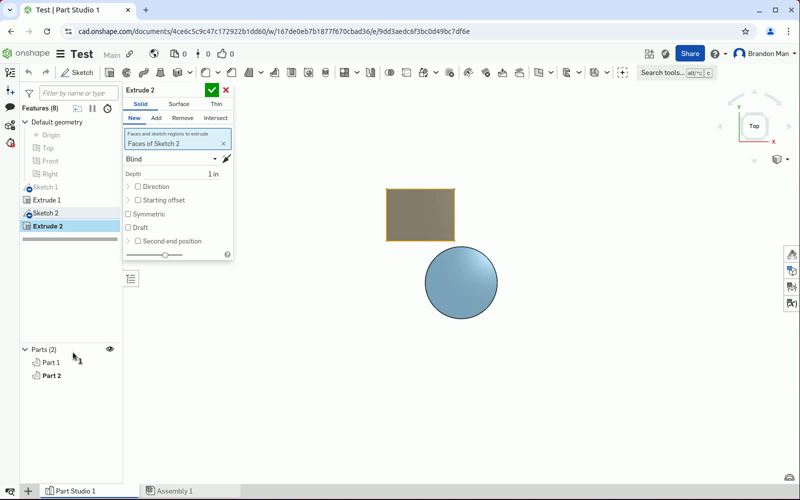
mouse_move(143, 106)
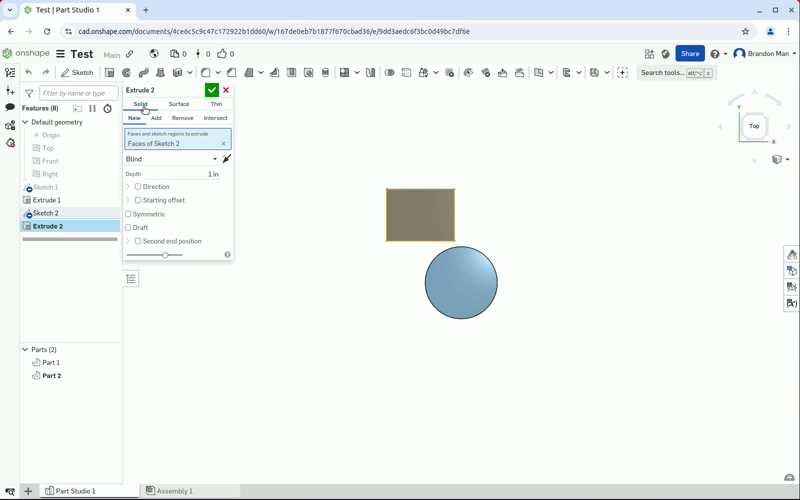
click(143, 106)
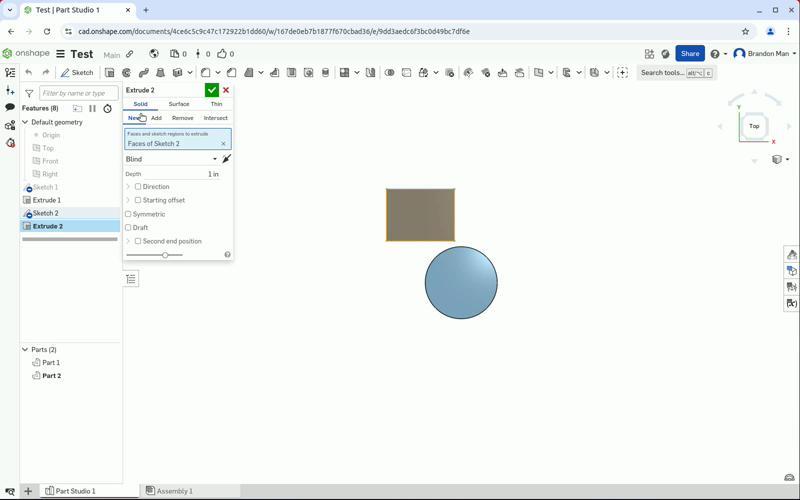
mouse_move(137, 120)
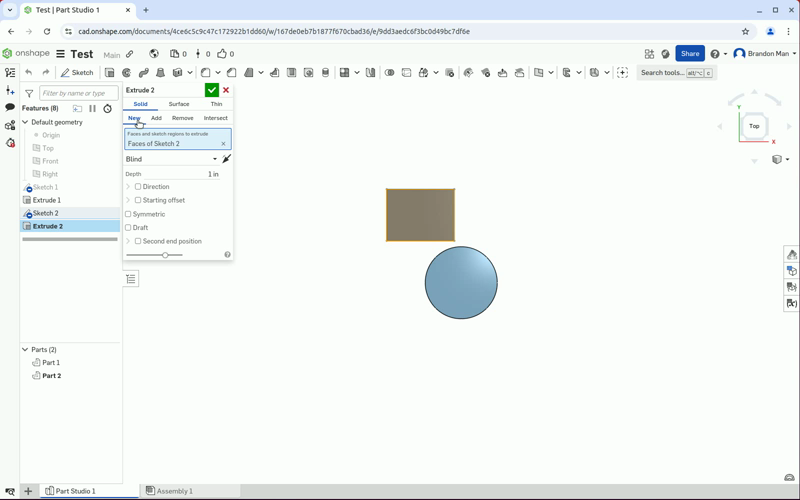
click(137, 120)
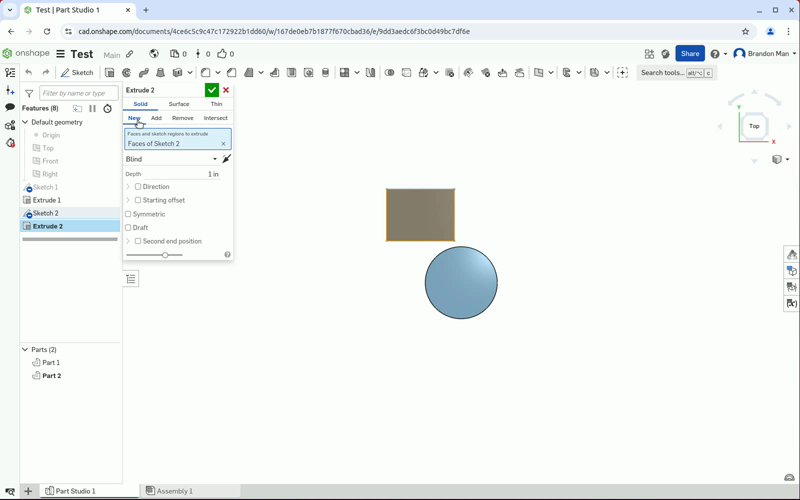
key(tab, 4)
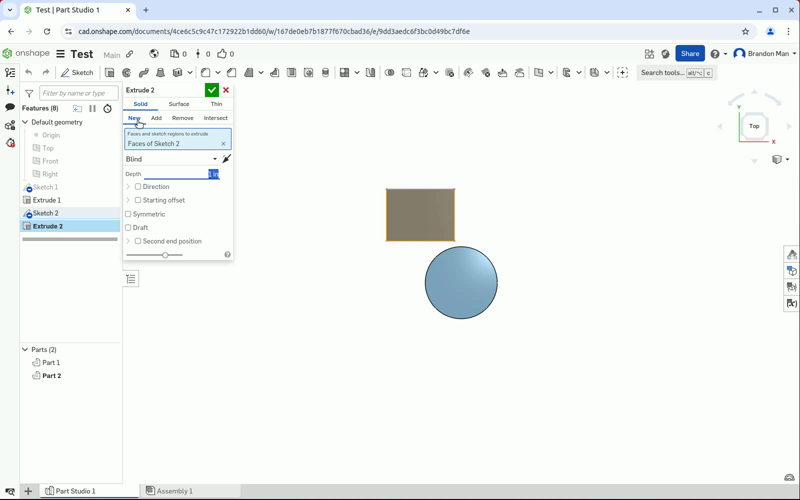
text(10.832)
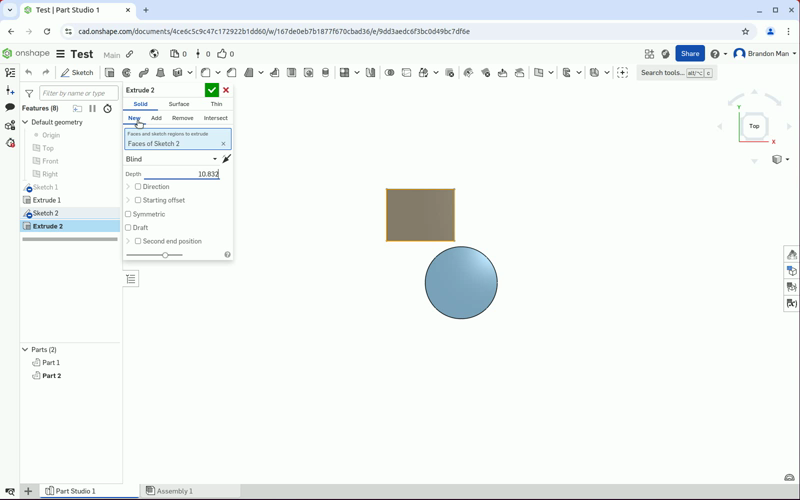
key(enter)
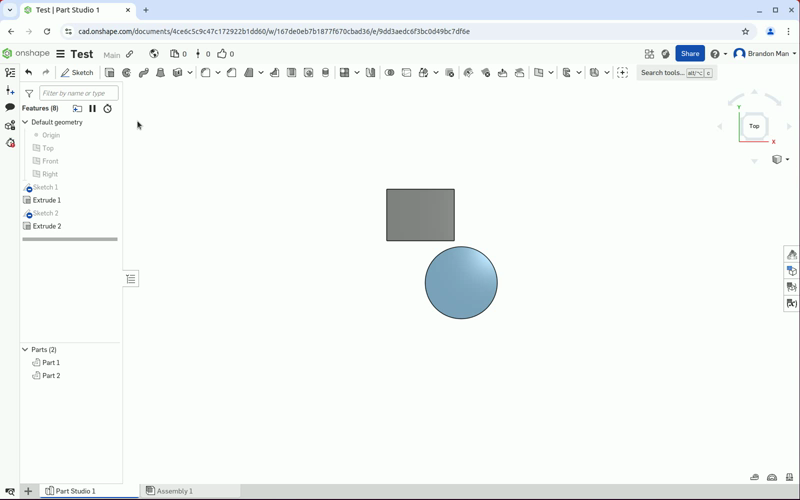
key(shift+h)
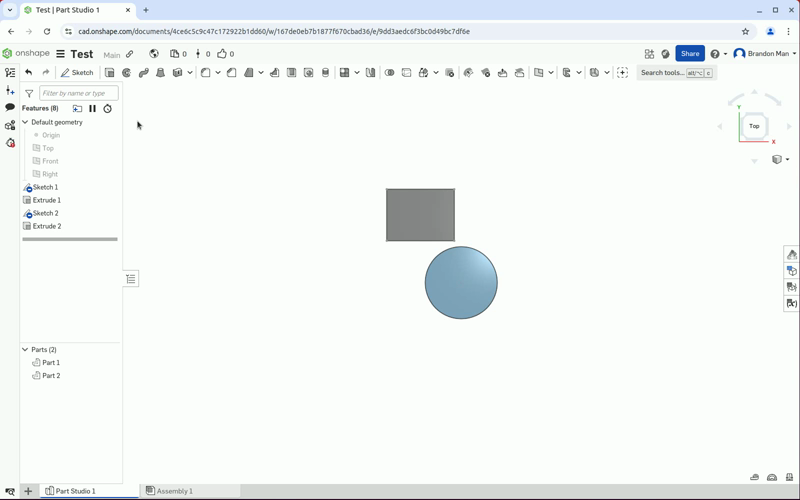
key(shift+h)
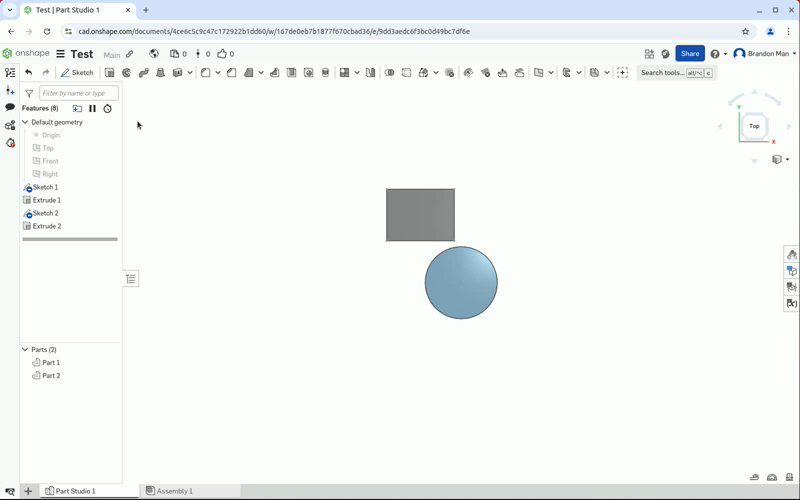
key(shift+7)
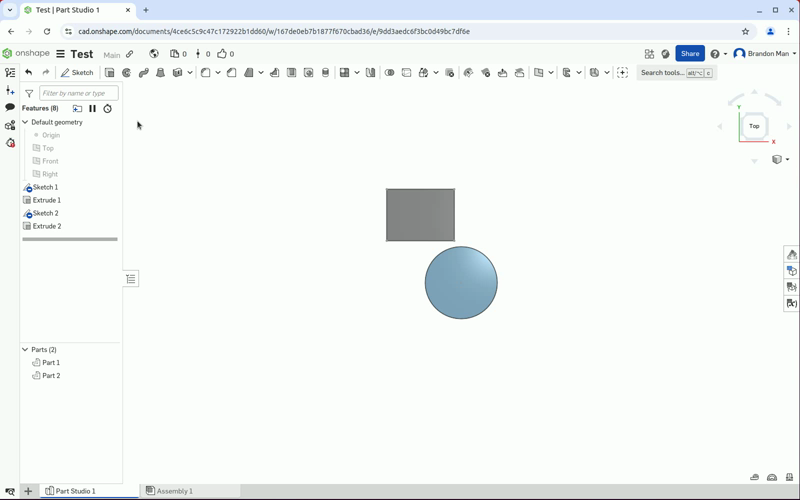
key(up, 3)
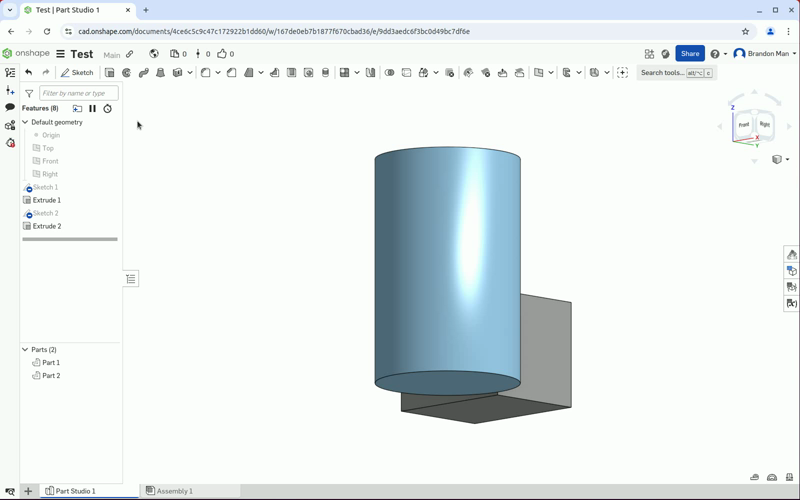
key(left, 3)
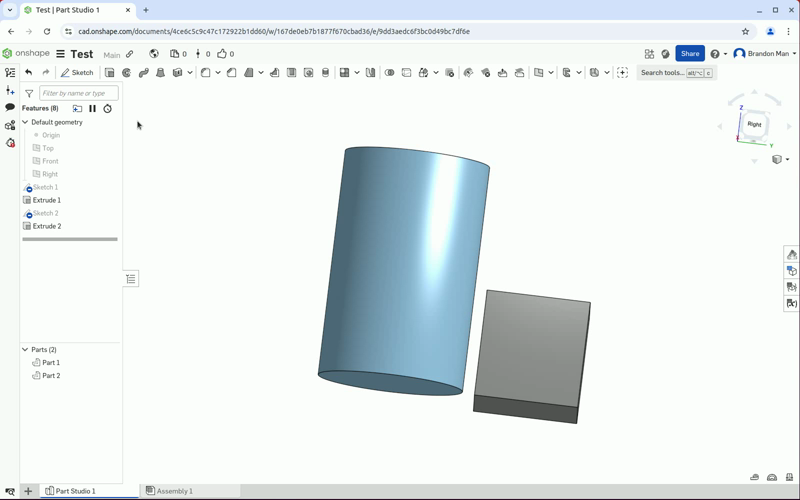
key(right, 3)
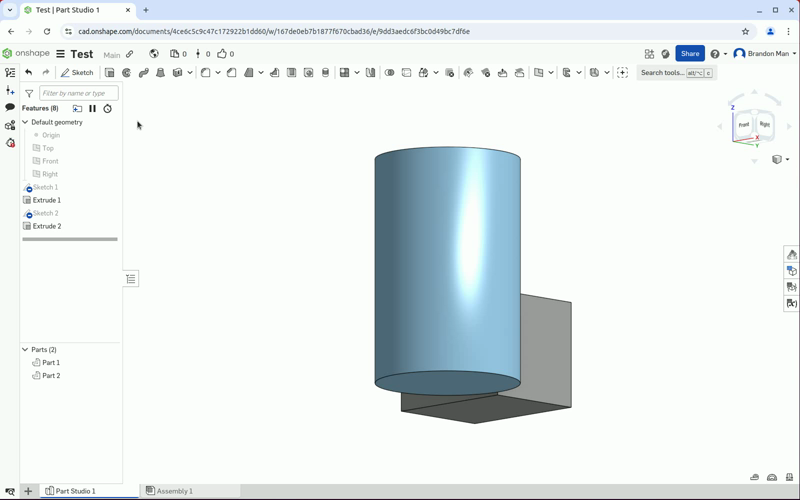
key(down, 3)
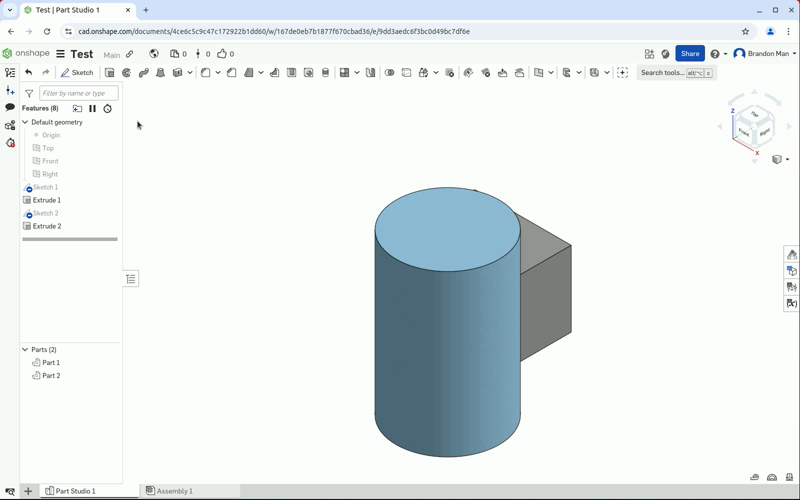
mouse_move(73, 189)
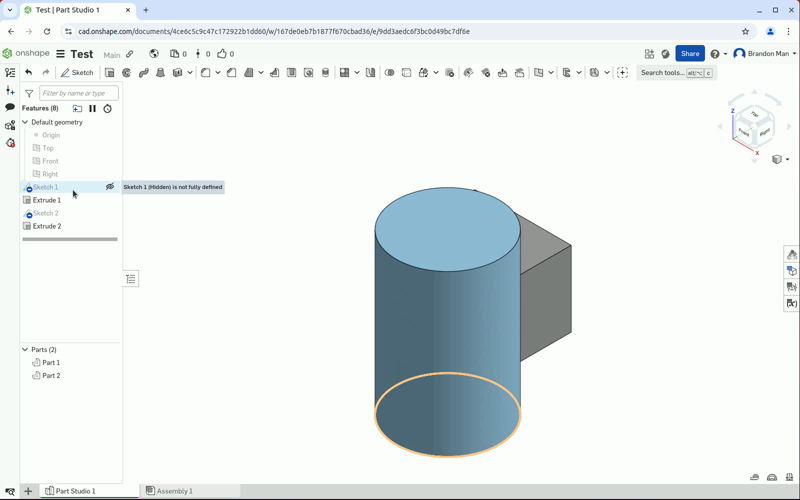
click(73, 189)